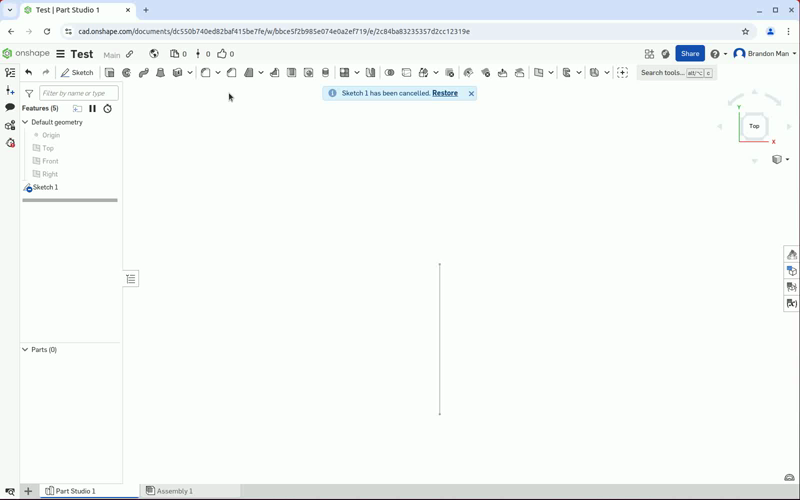
key(shift+h)
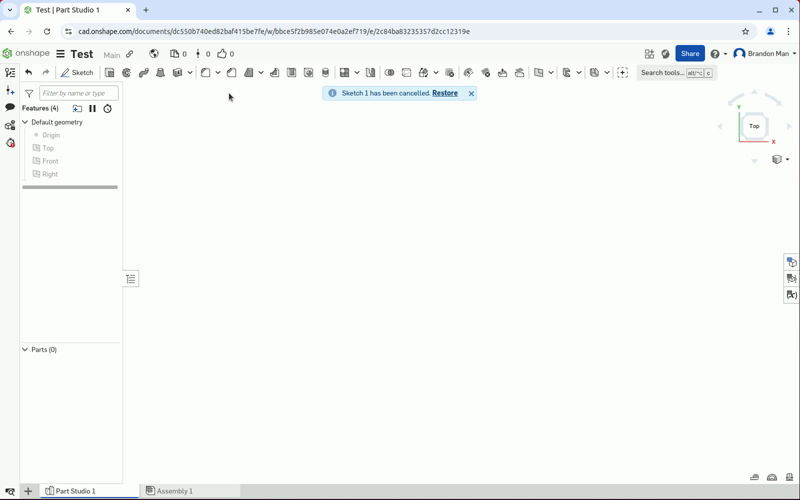
mouse_move(73, 352)
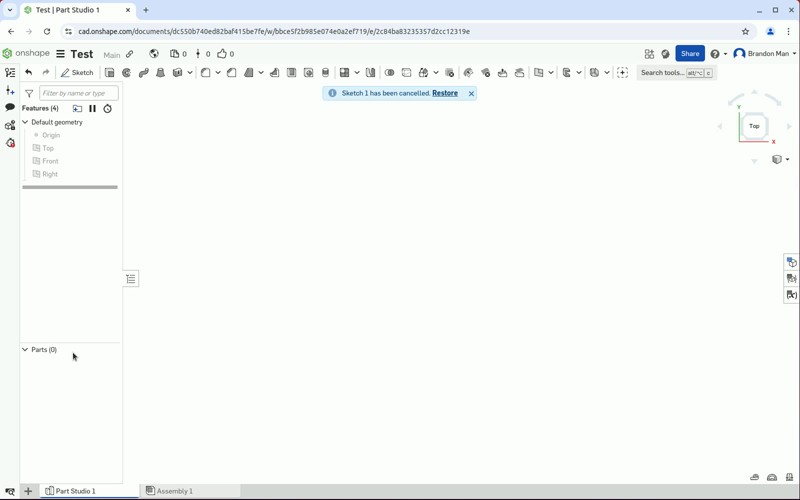
key(y)
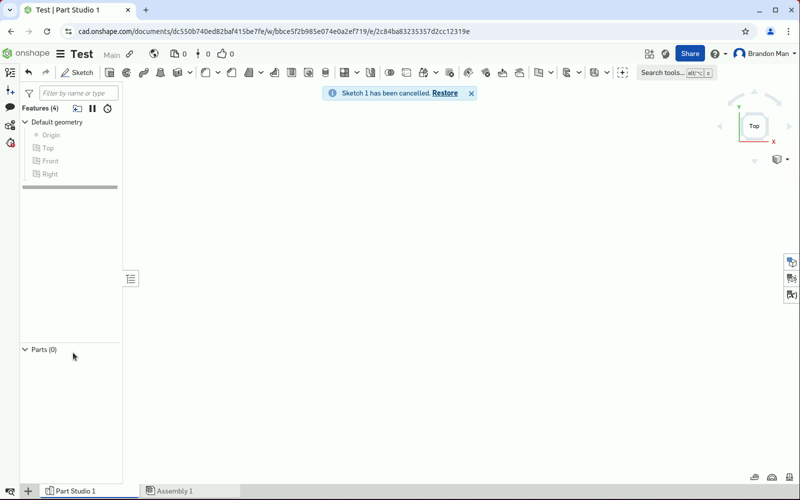
key(shift+p)
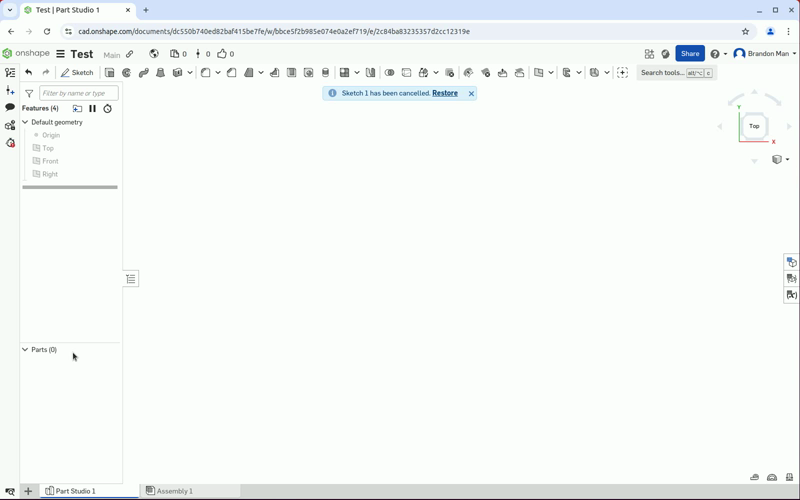
key(space)
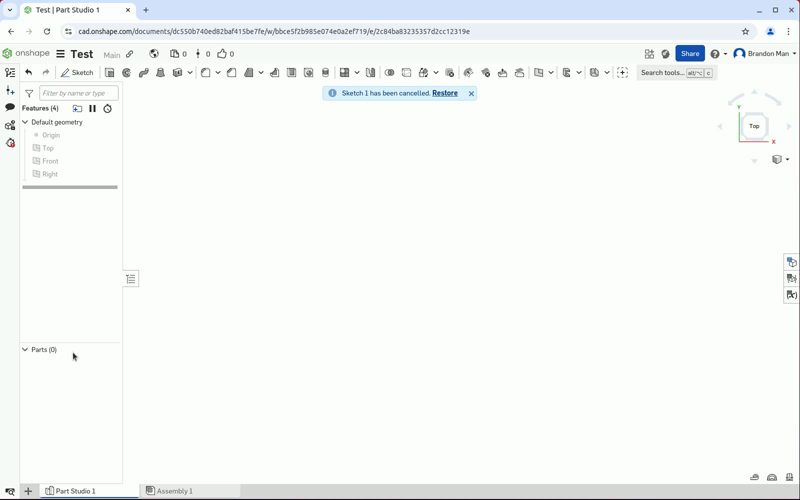
key_down(shift)
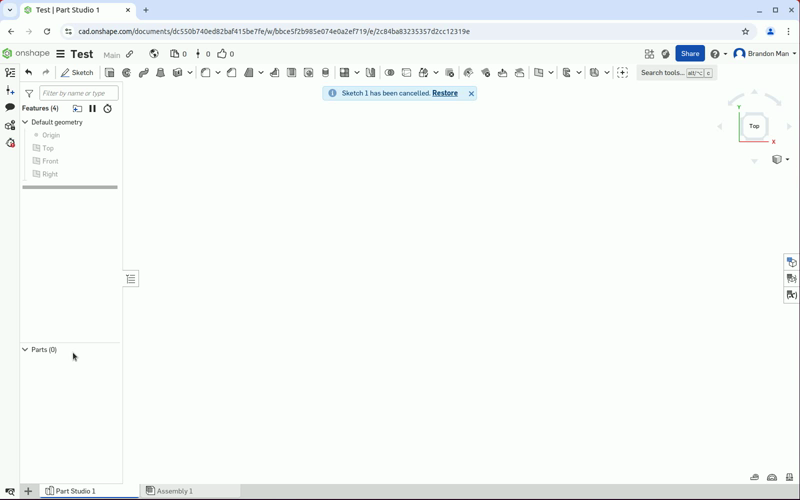
key(up)
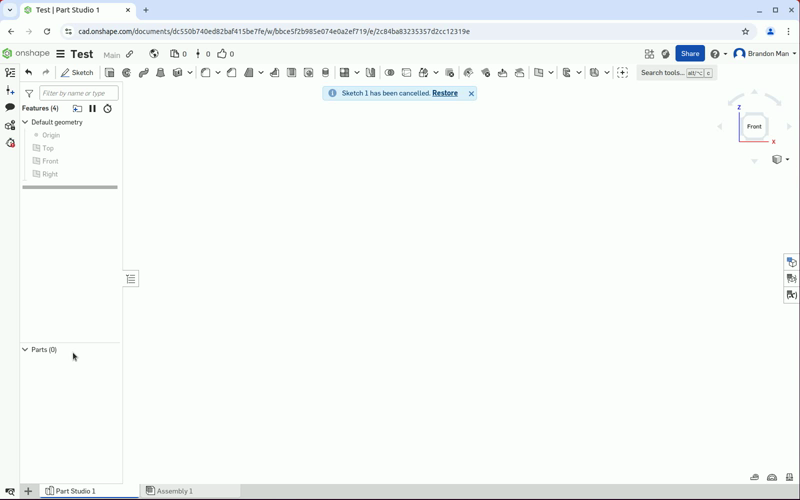
key_up(shift)
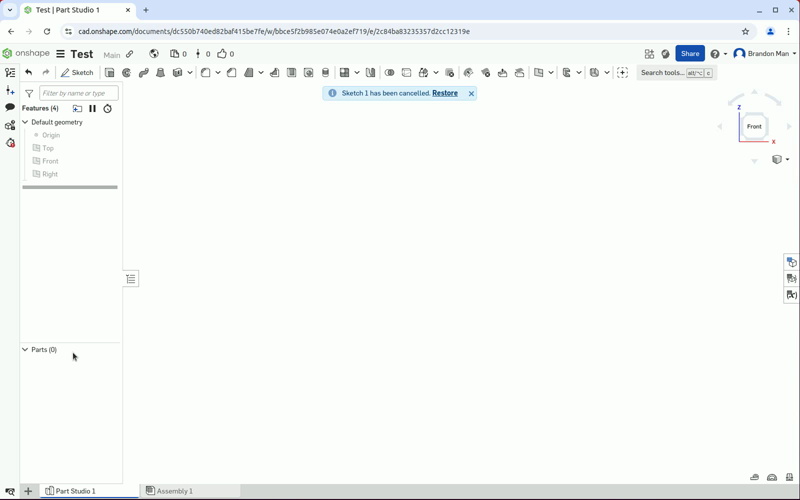
mouse_move(73, 352)
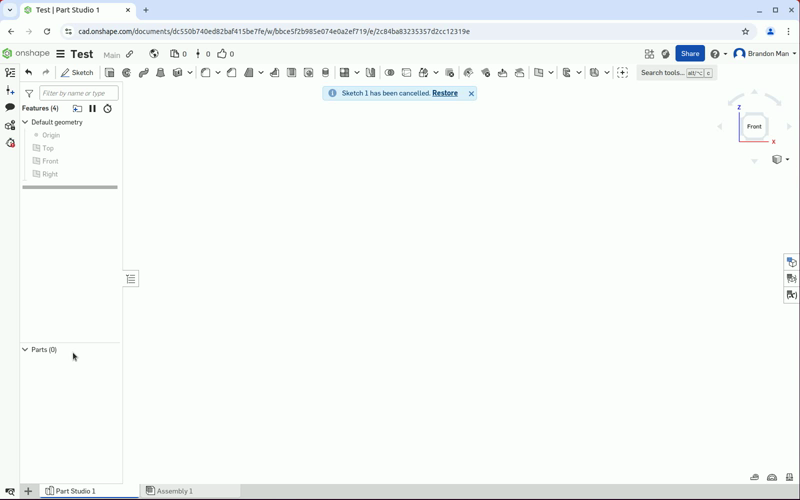
key(shift+y)
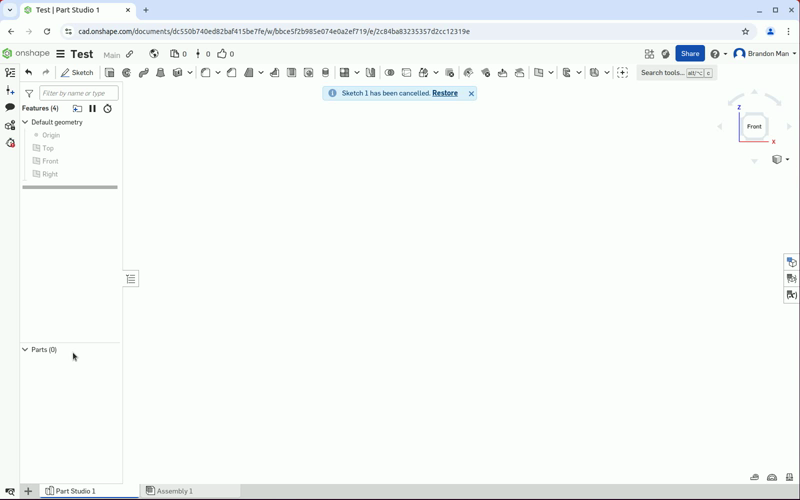
key(shift+s)
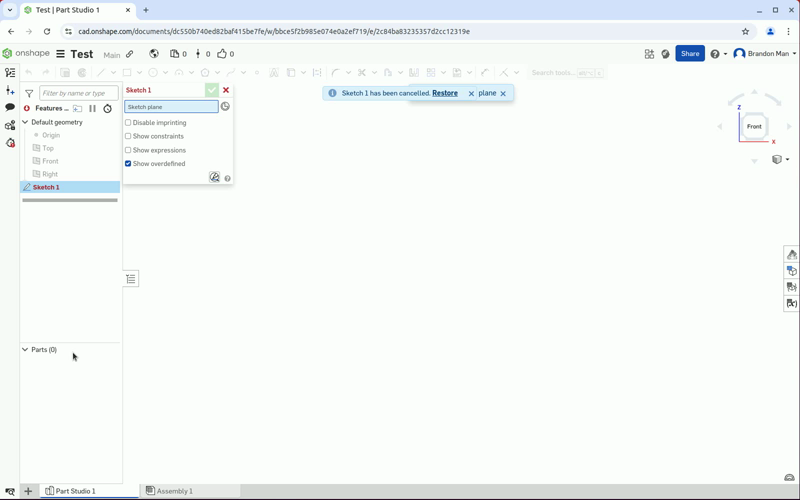
mouse_move(73, 163)
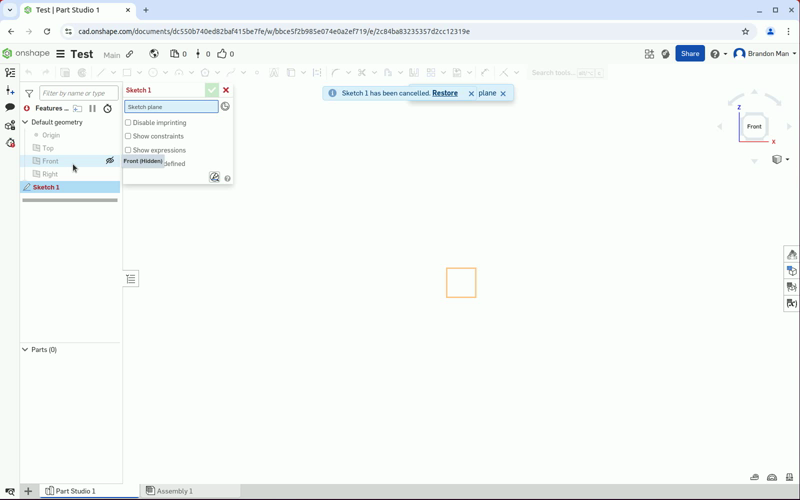
click(73, 163)
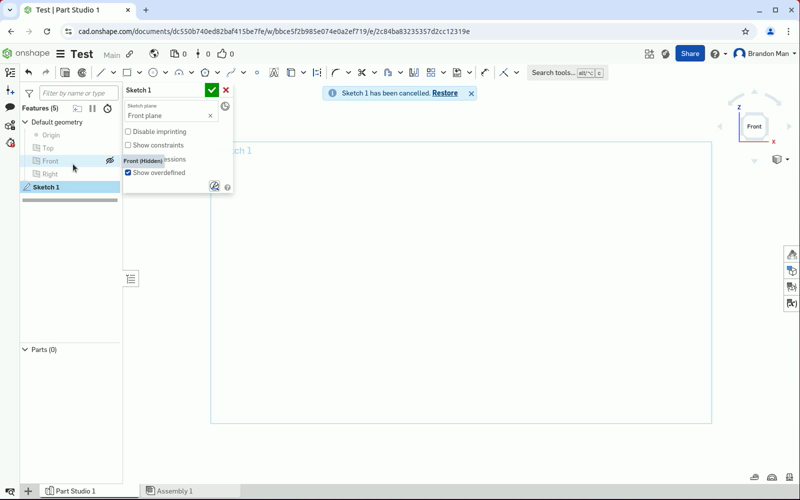
mouse_move(73, 352)
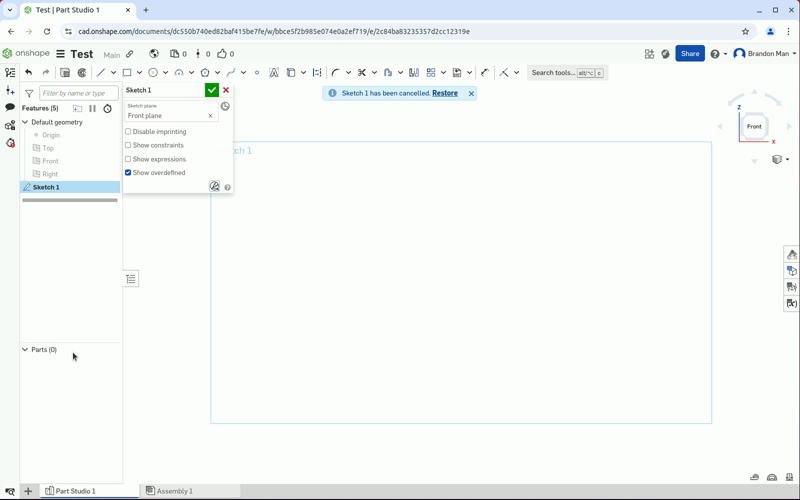
key(y)
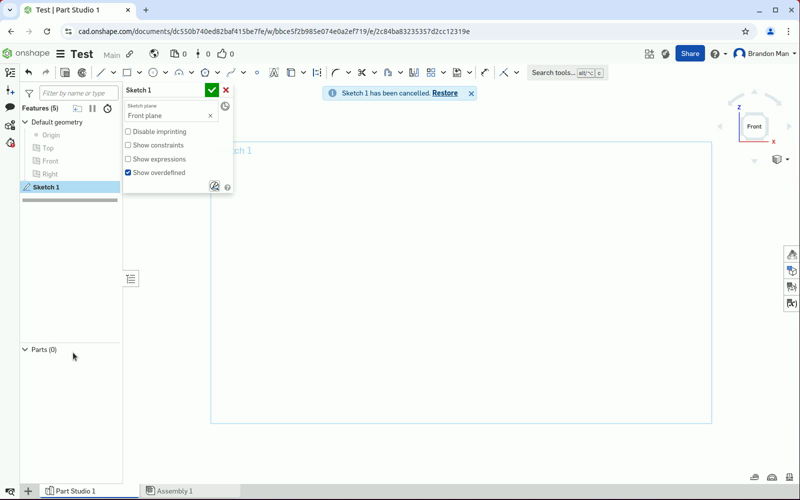
key(c)
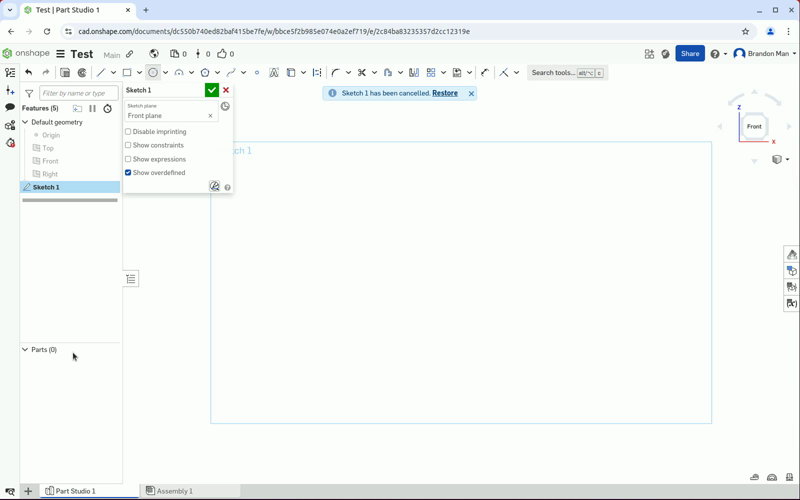
key_down(shift)
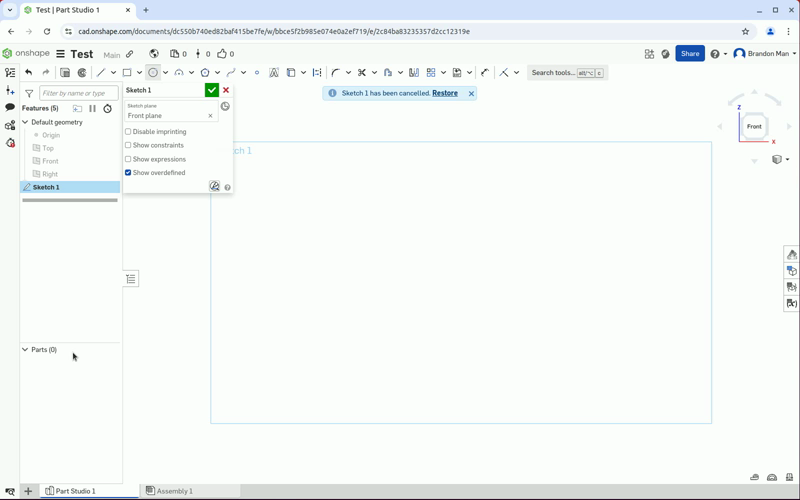
mouse_move(461, 282)
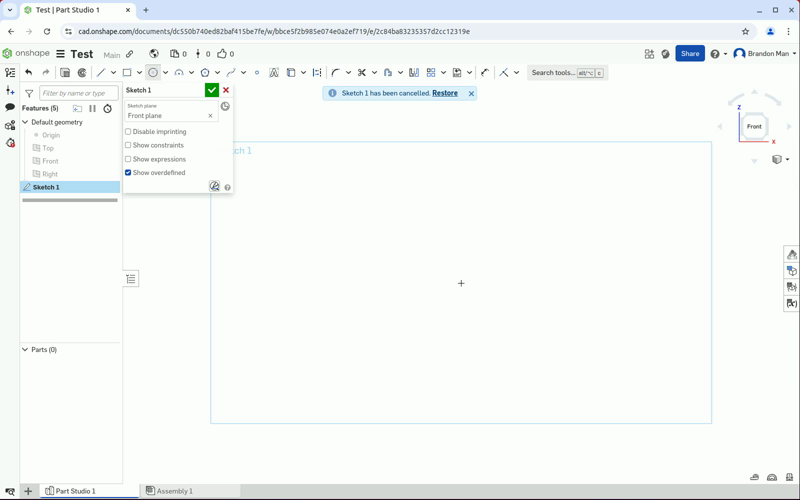
click(461, 282)
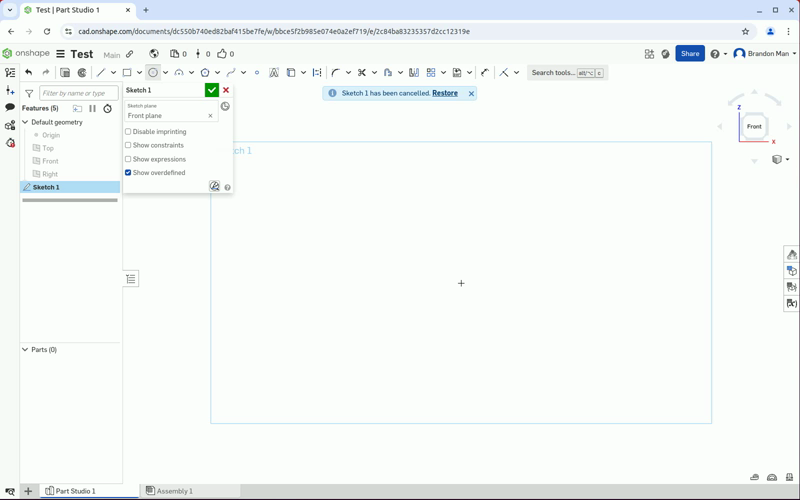
key_up(shift)
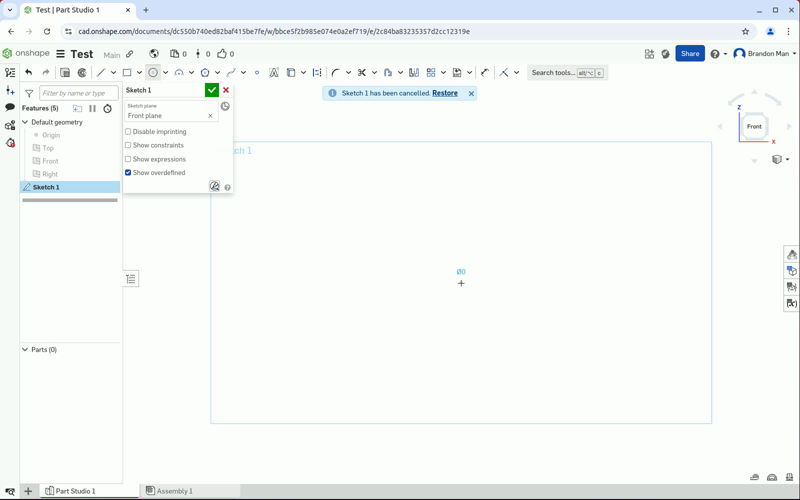
mouse_move(499, 282)
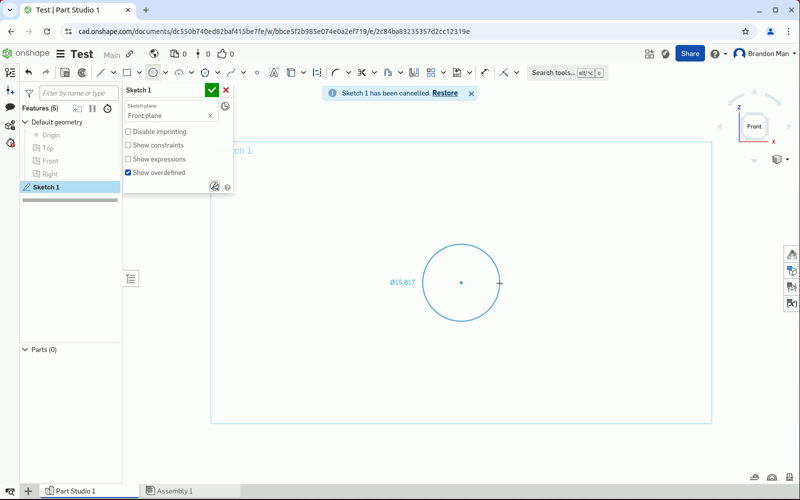
click(499, 282)
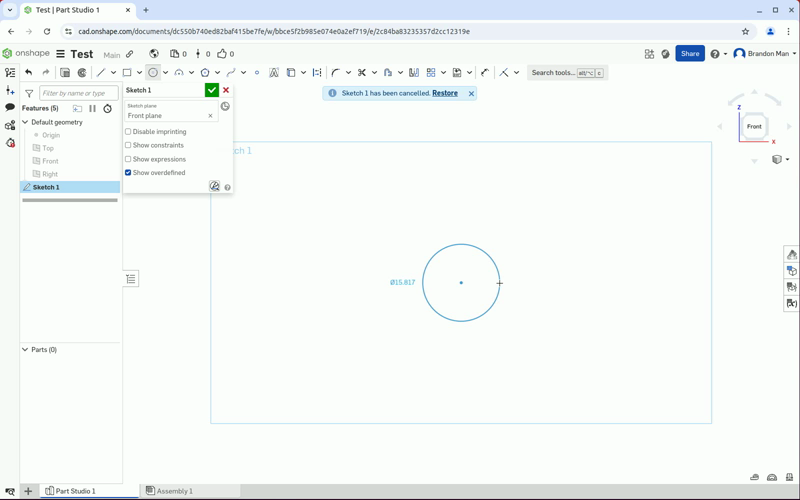
key(esc)
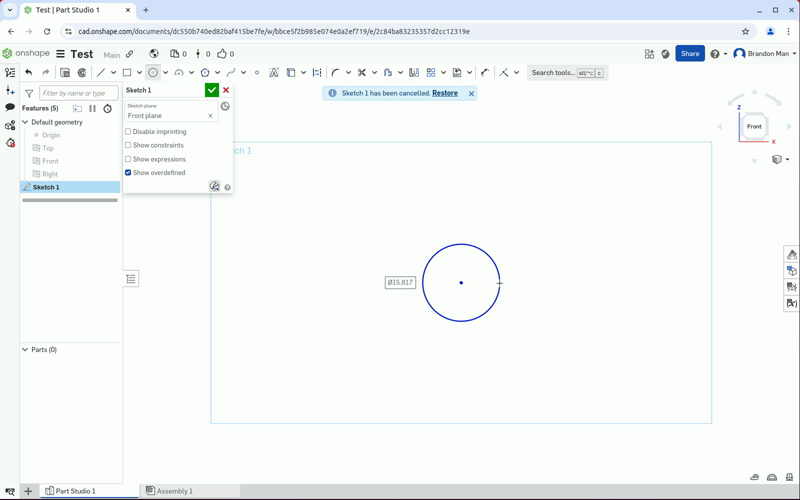
mouse_move(443, 275)
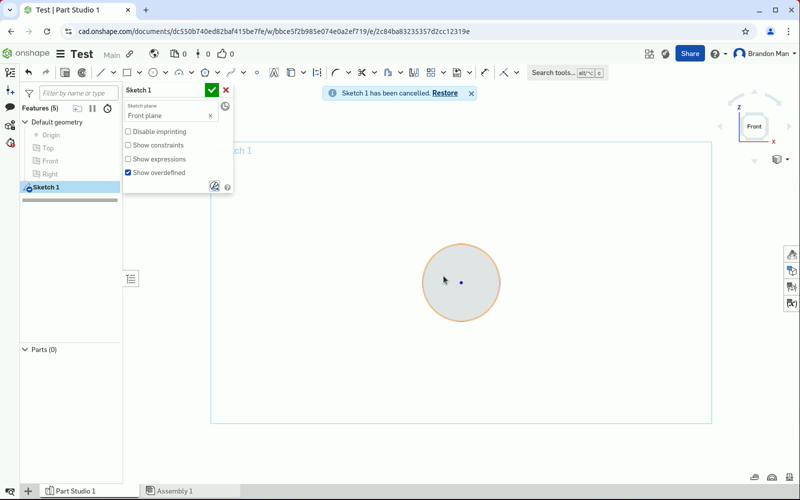
click(443, 275)
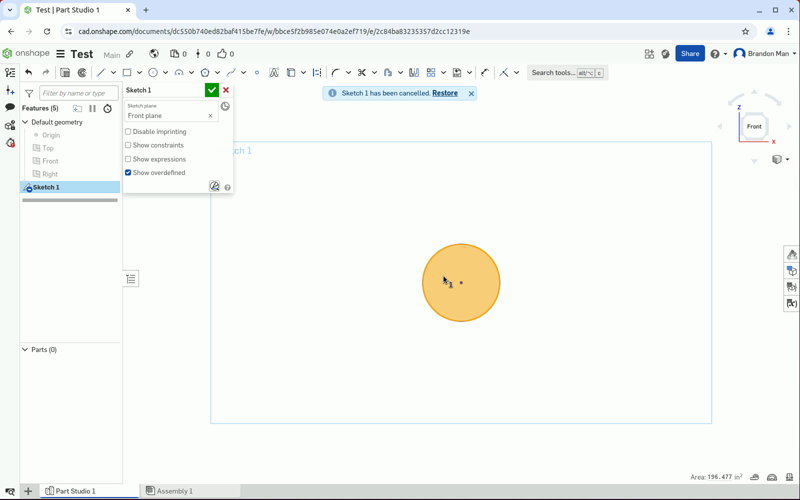
mouse_move(73, 352)
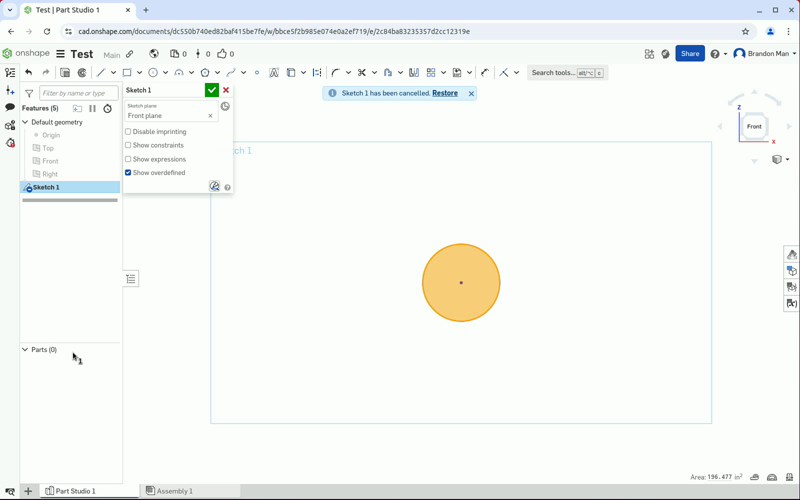
key(shift+y)
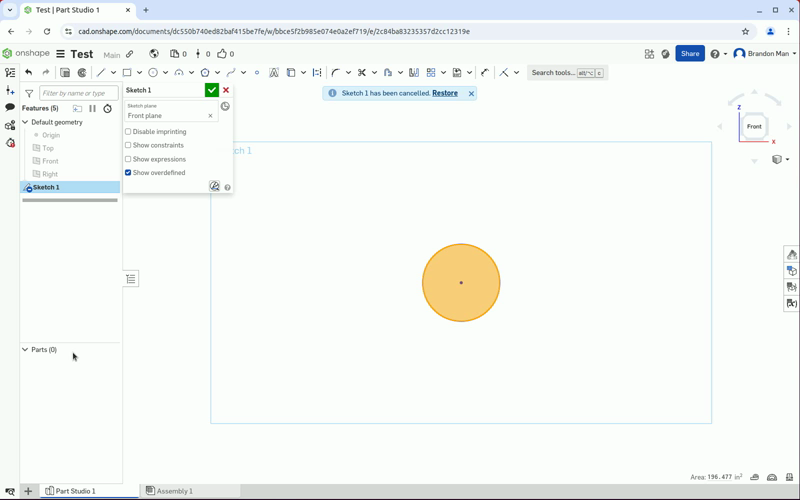
key(shift+e)
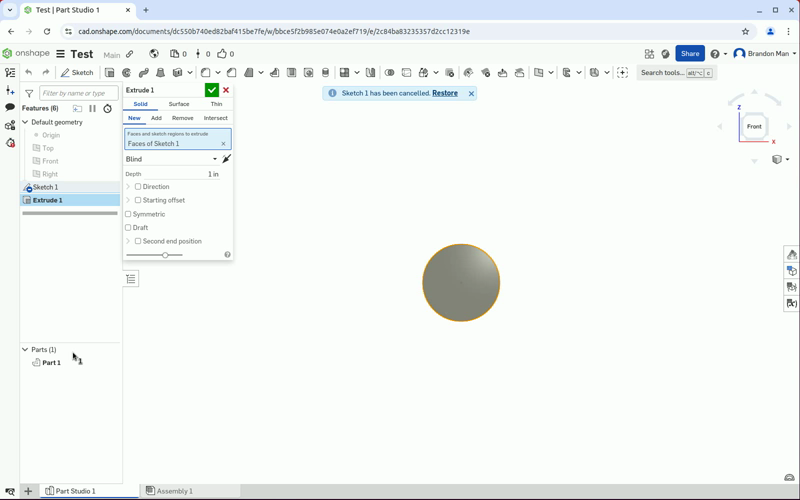
mouse_move(143, 106)
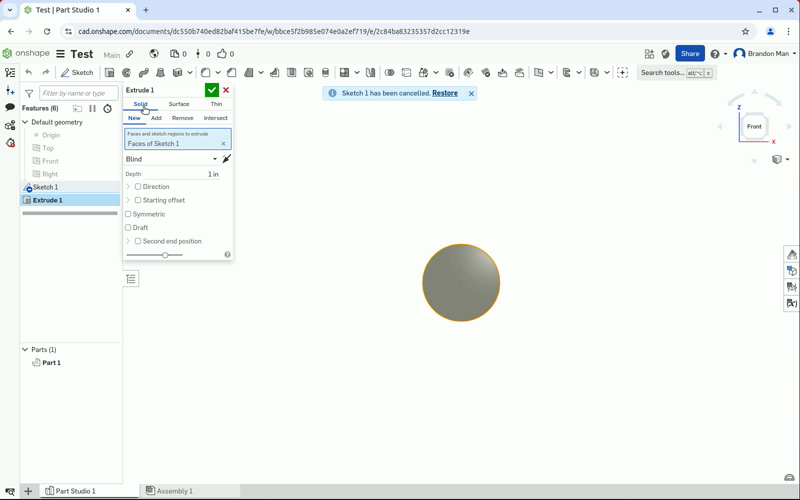
click(143, 106)
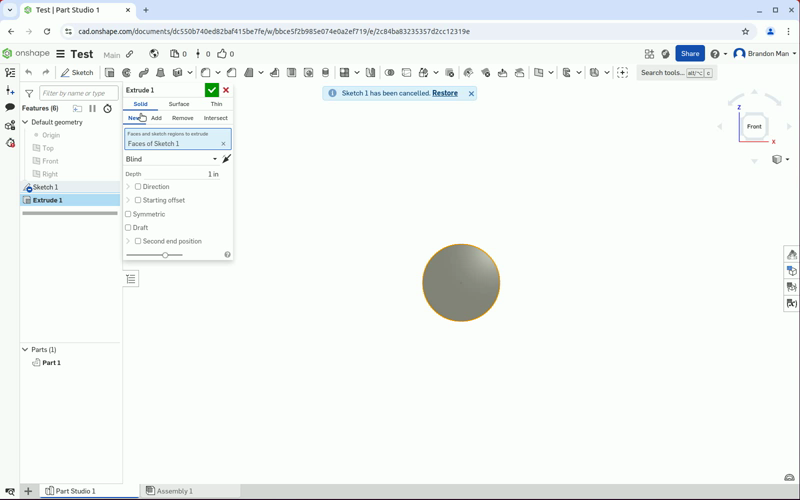
mouse_move(137, 120)
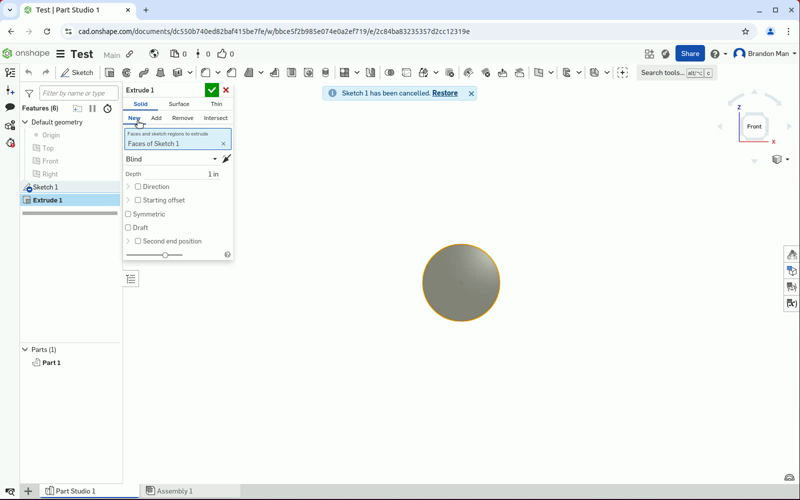
click(137, 120)
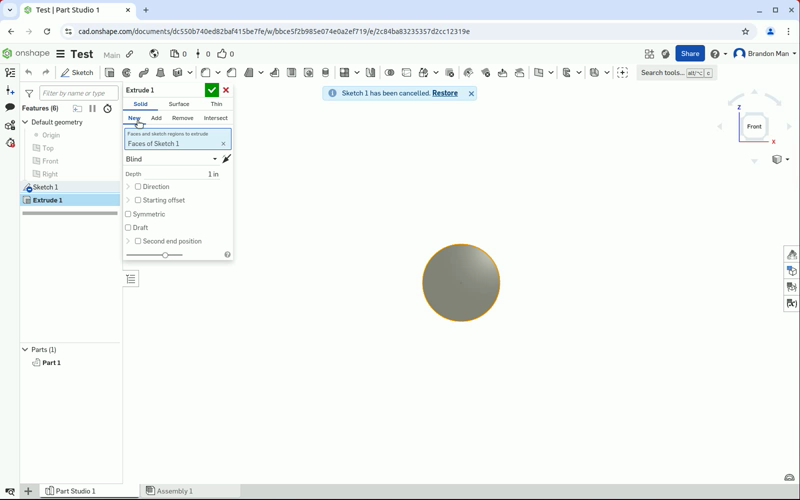
key(tab, 4)
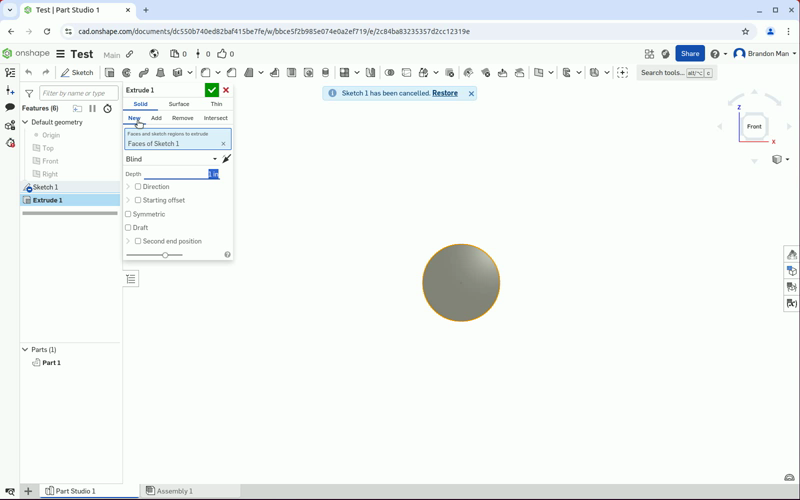
text(10.832)
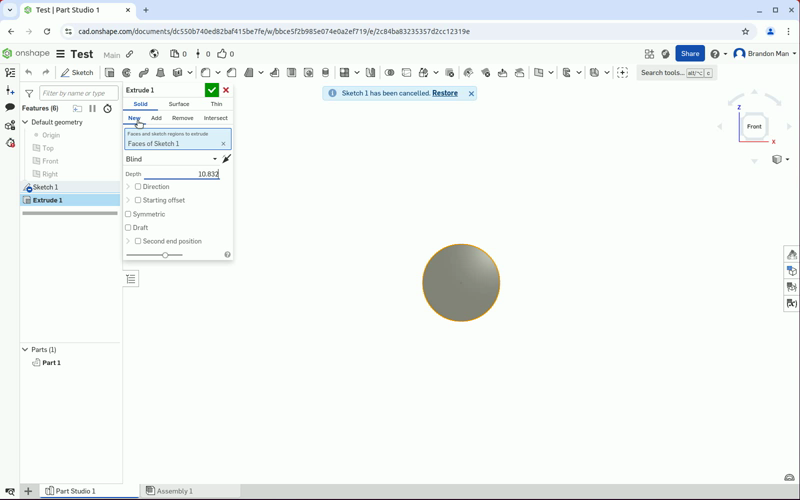
key(enter)
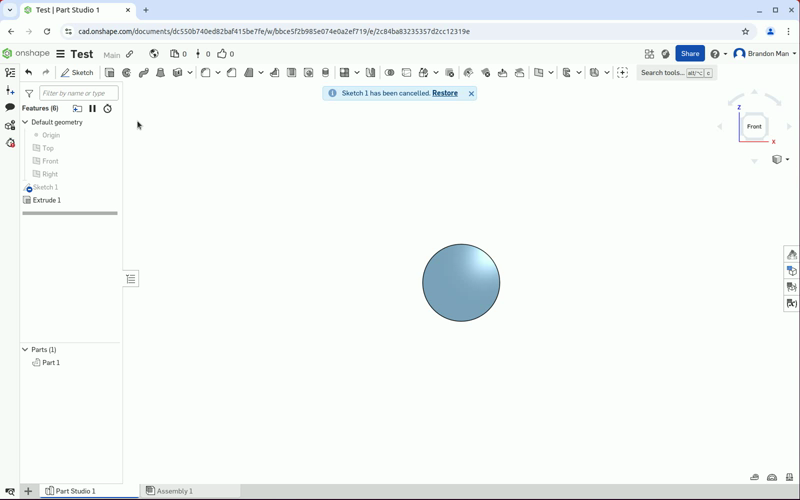
key(shift+h)
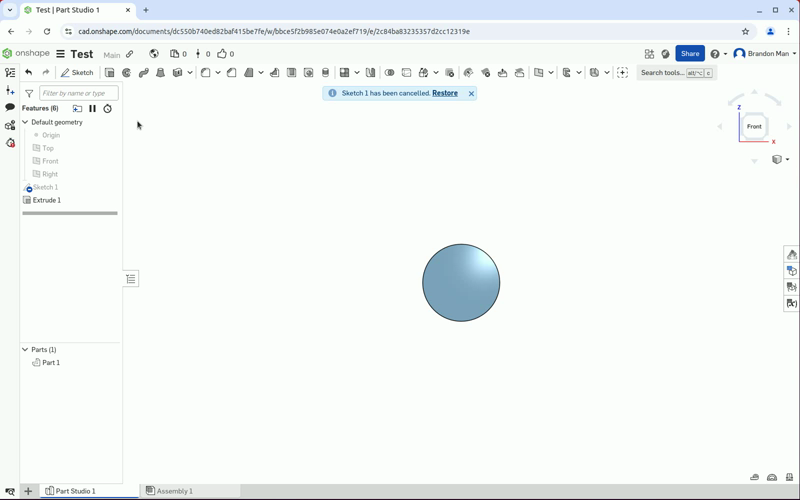
key(shift+h)
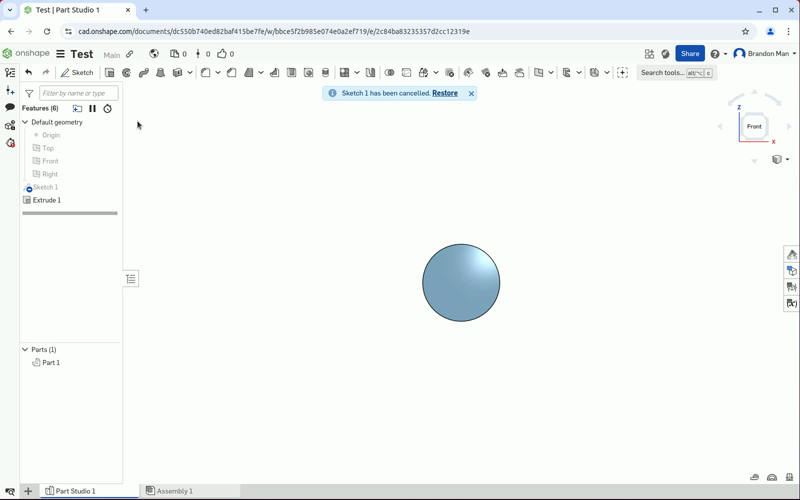
mouse_move(73, 189)
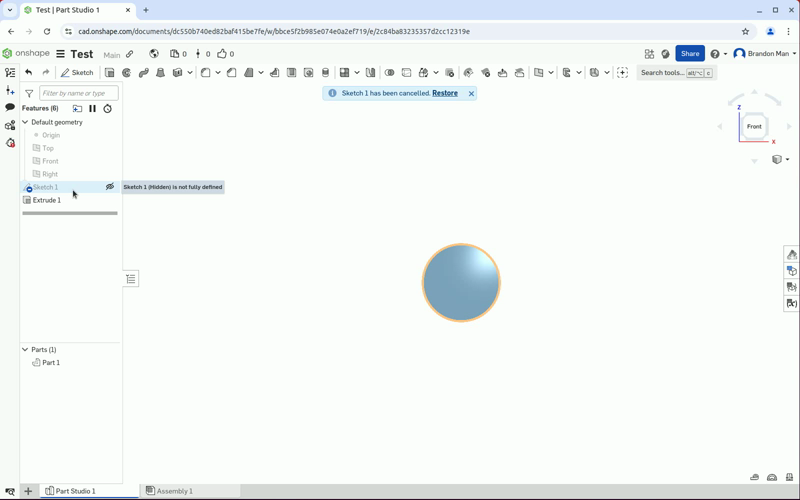
click(73, 189)
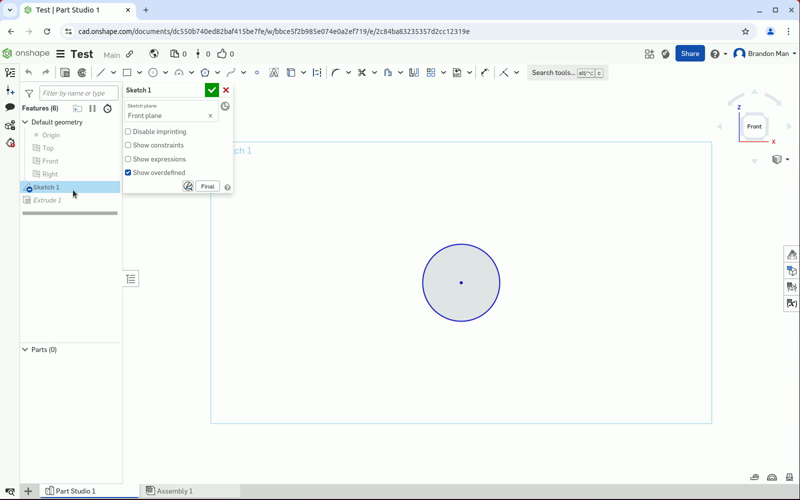
mouse_move(229, 92)
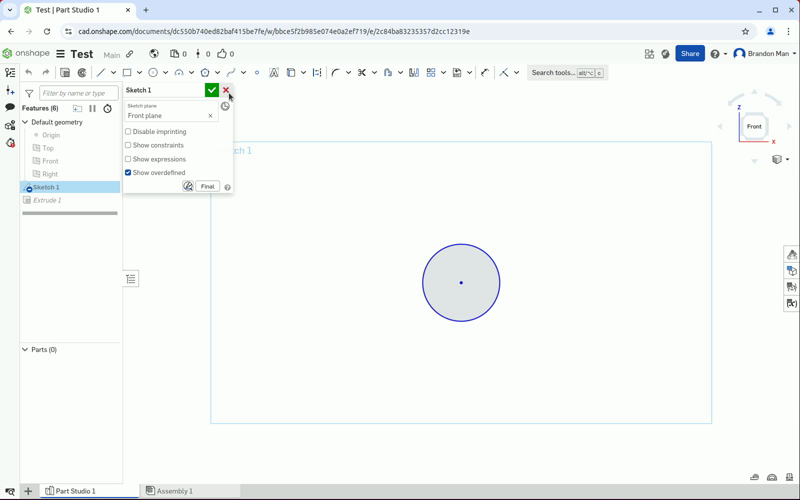
click(229, 92)
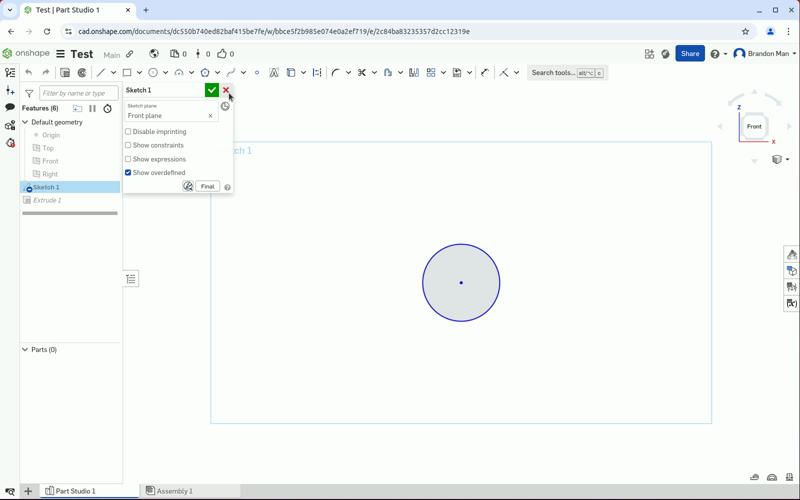
key(shift+s)
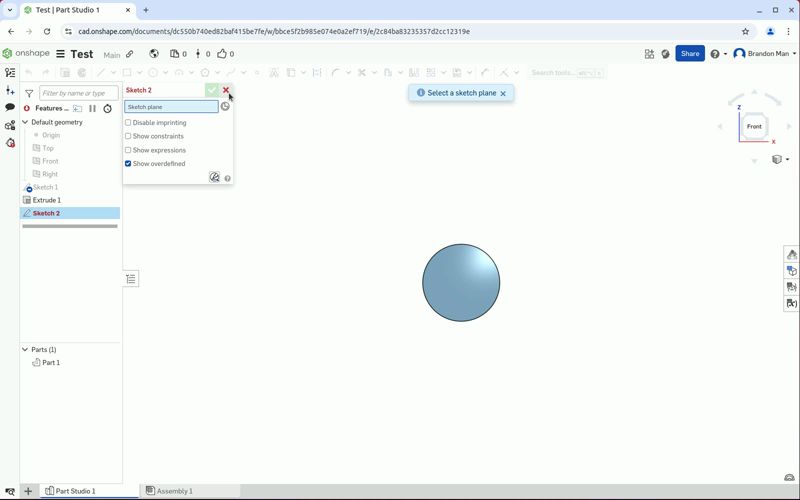
mouse_move(73, 163)
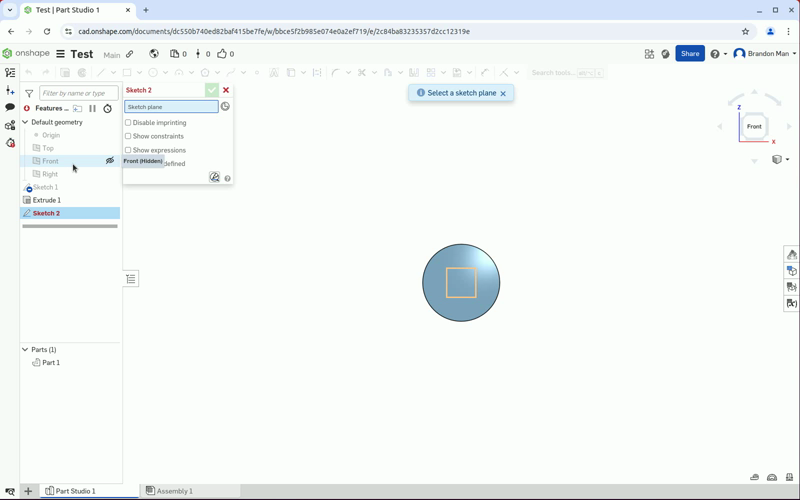
click(73, 163)
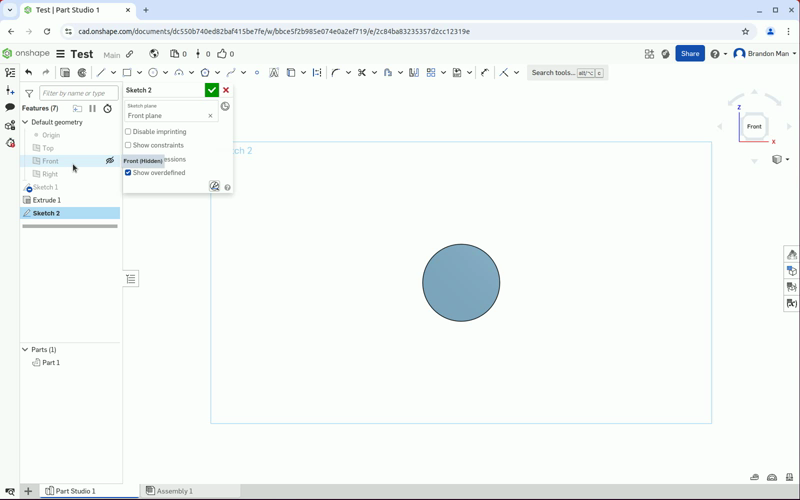
mouse_move(73, 352)
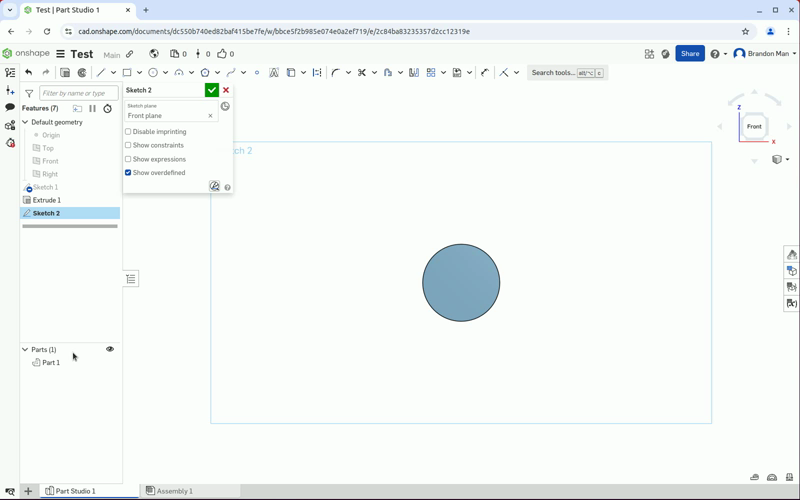
key(y)
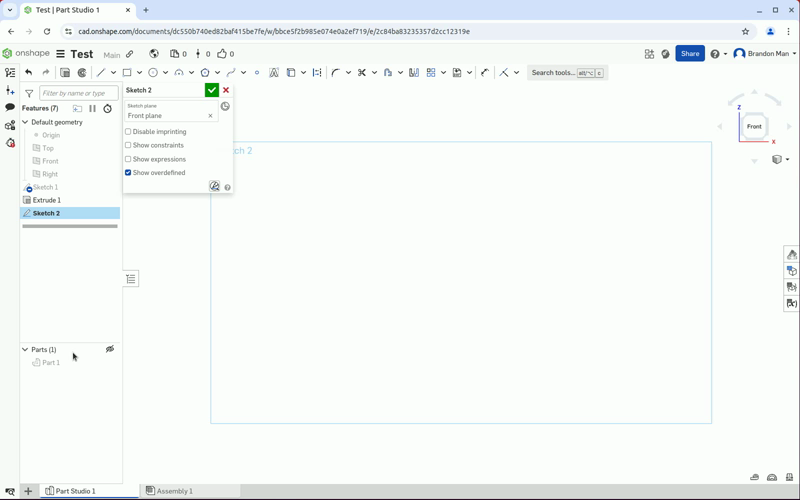
key(c)
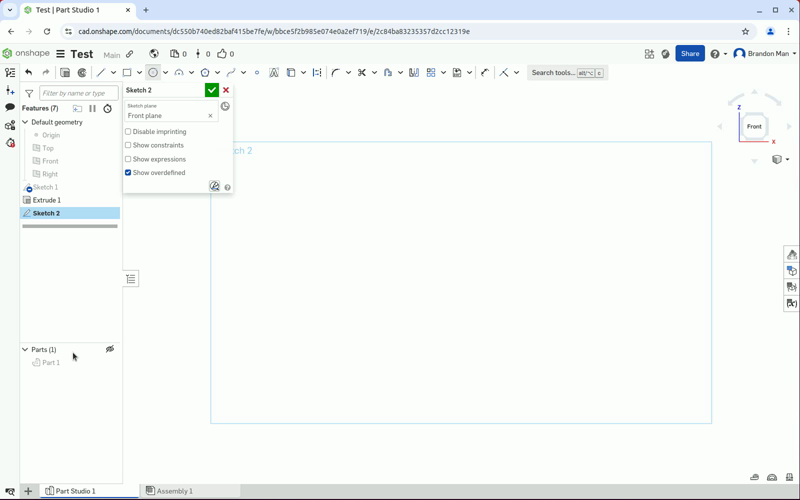
key_down(shift)
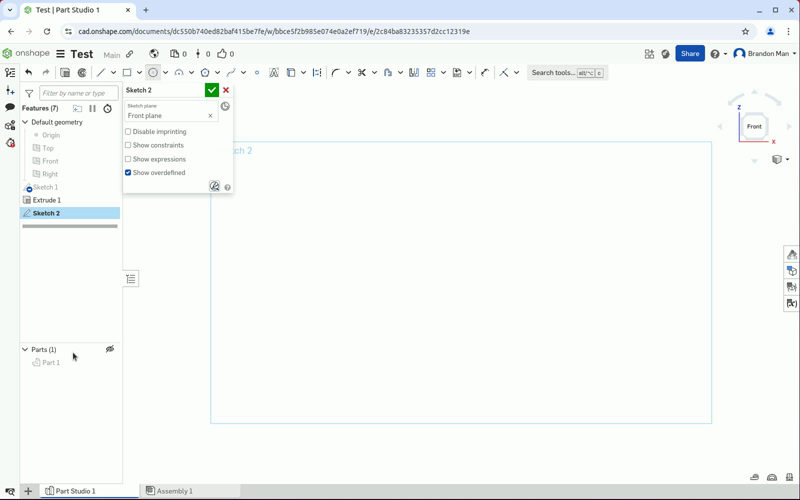
mouse_move(461, 282)
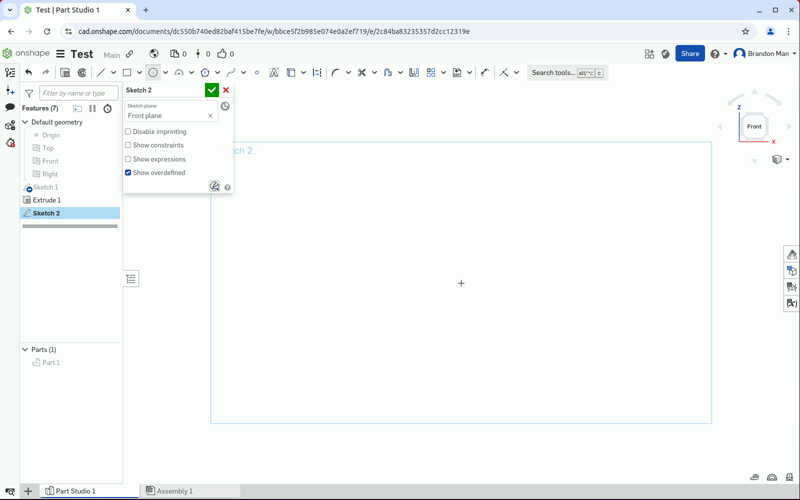
click(461, 282)
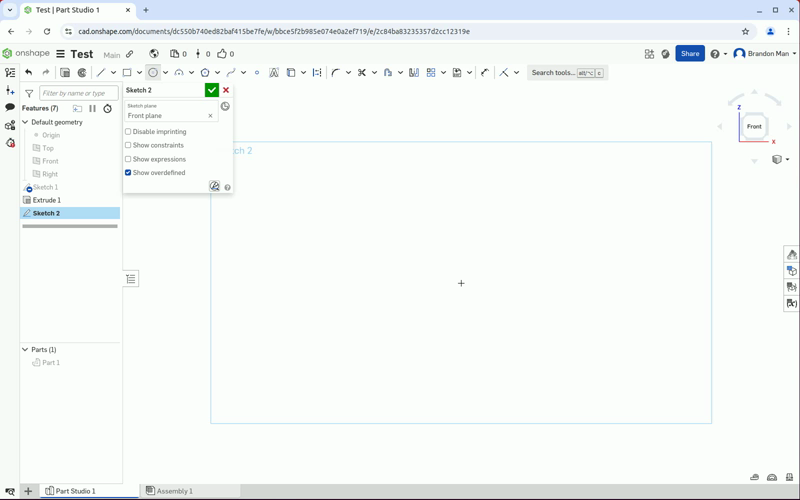
key_up(shift)
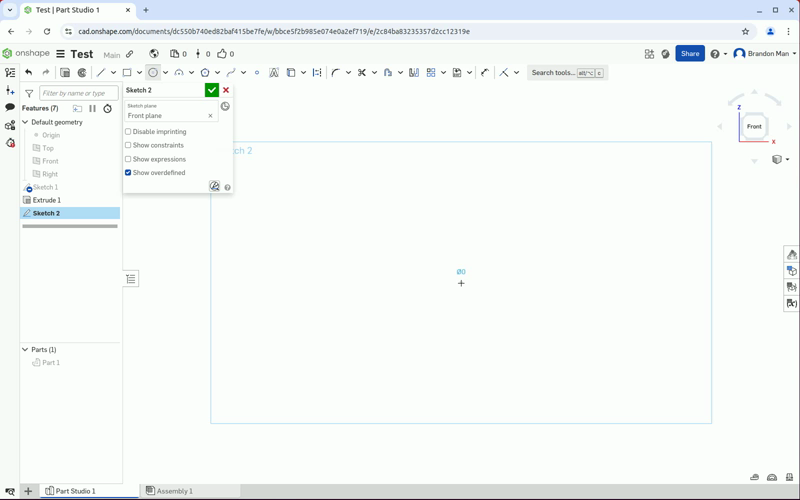
mouse_move(572, 282)
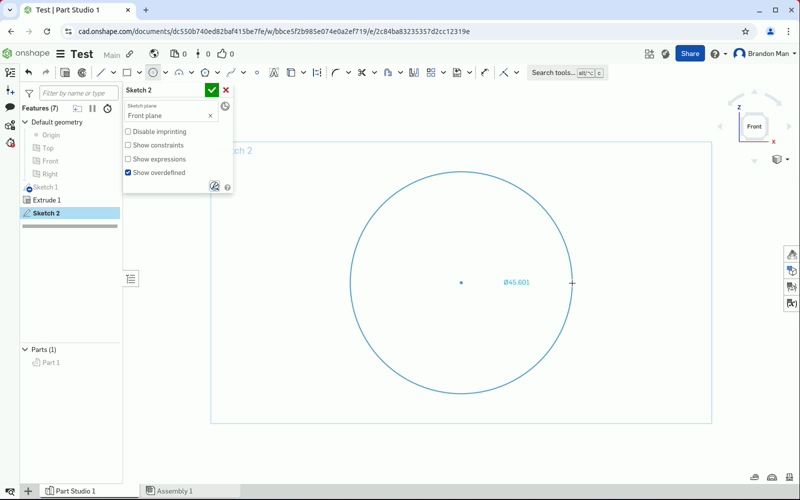
click(572, 282)
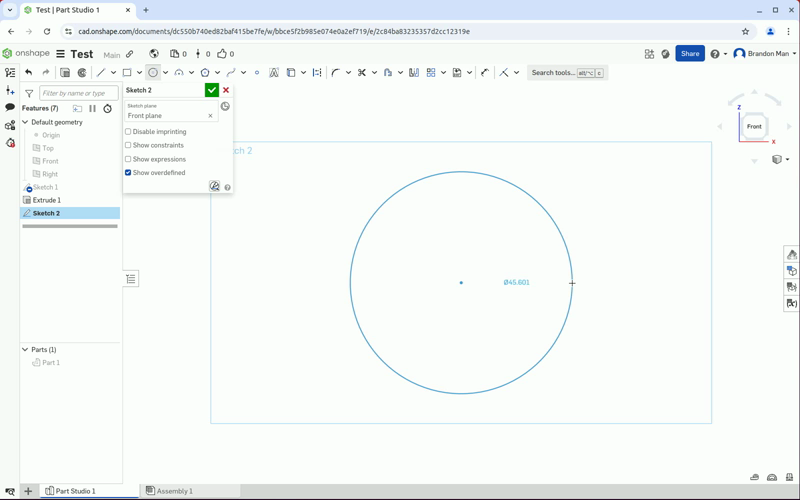
key(esc)
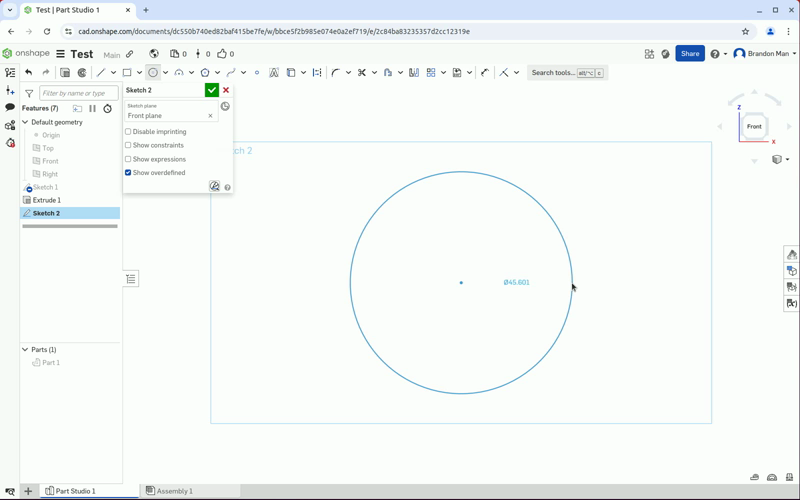
mouse_move(414, 341)
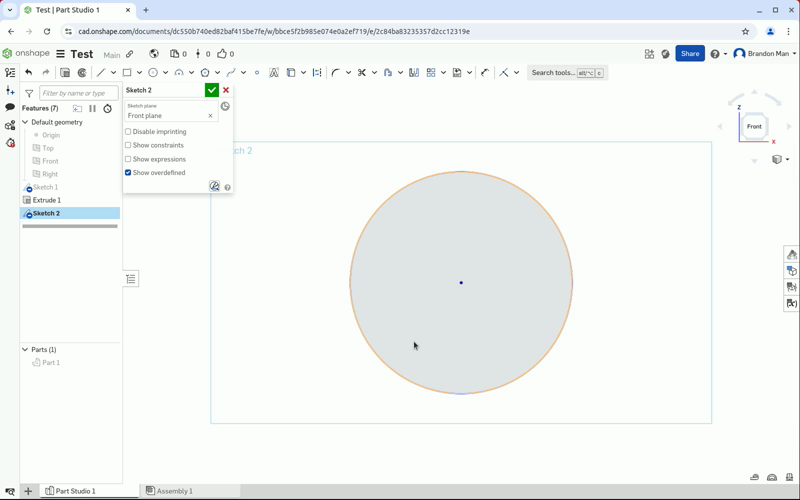
click(414, 341)
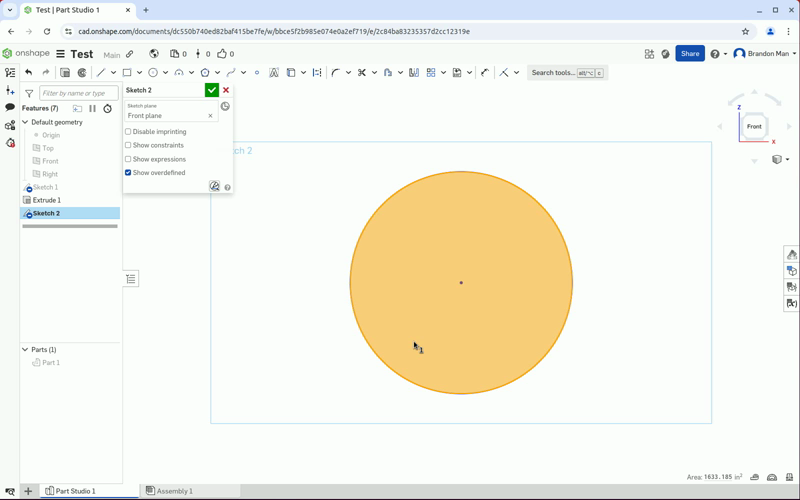
mouse_move(73, 352)
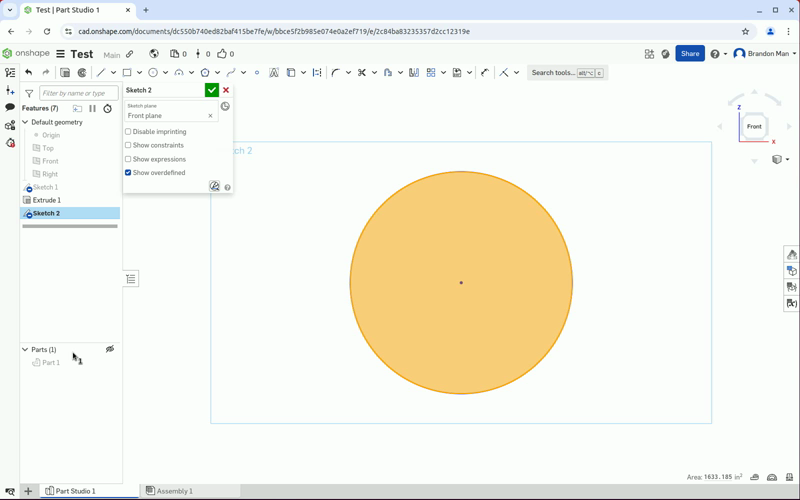
key(shift+y)
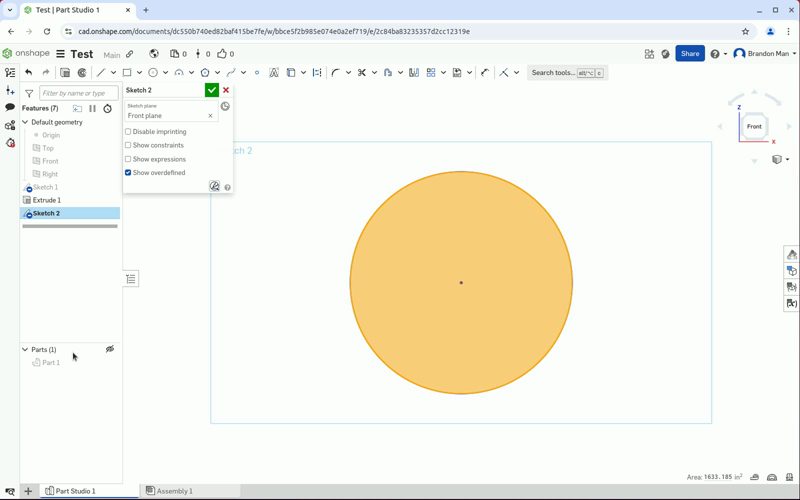
key(shift+e)
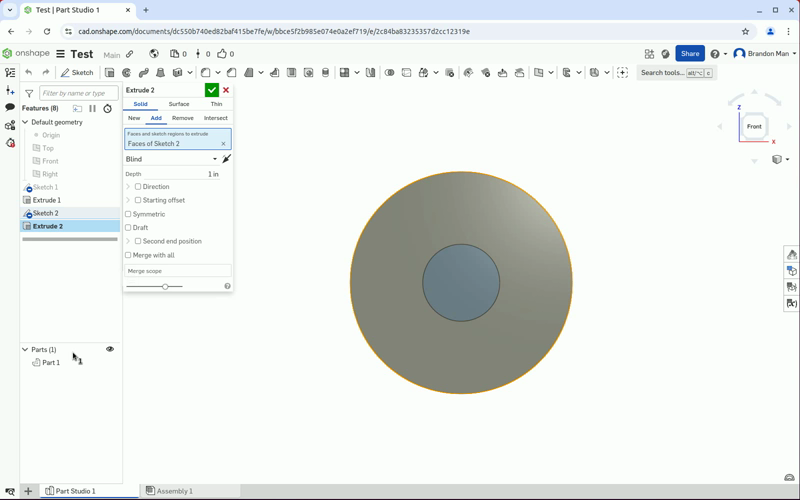
mouse_move(143, 106)
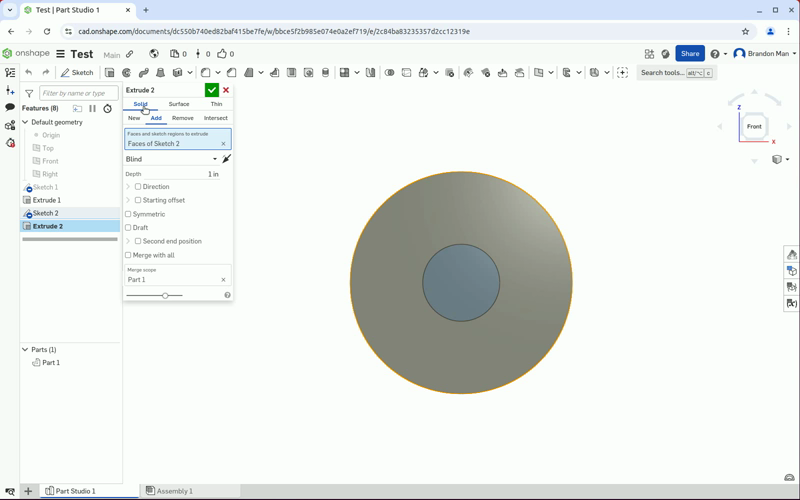
click(143, 106)
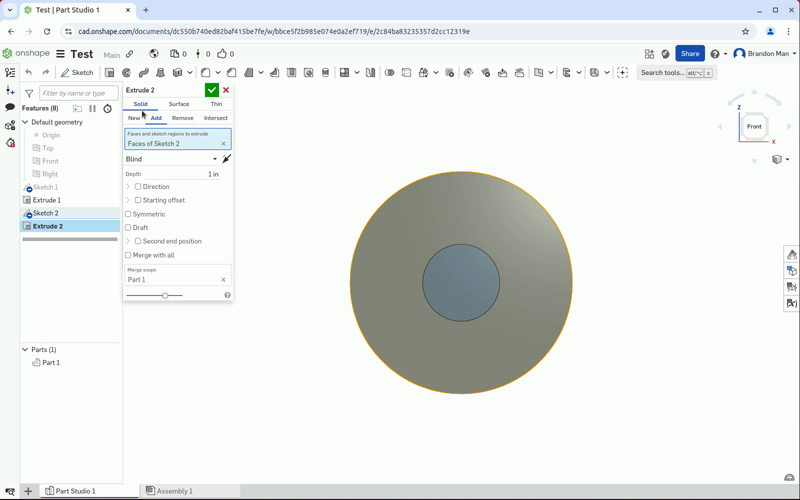
mouse_move(137, 120)
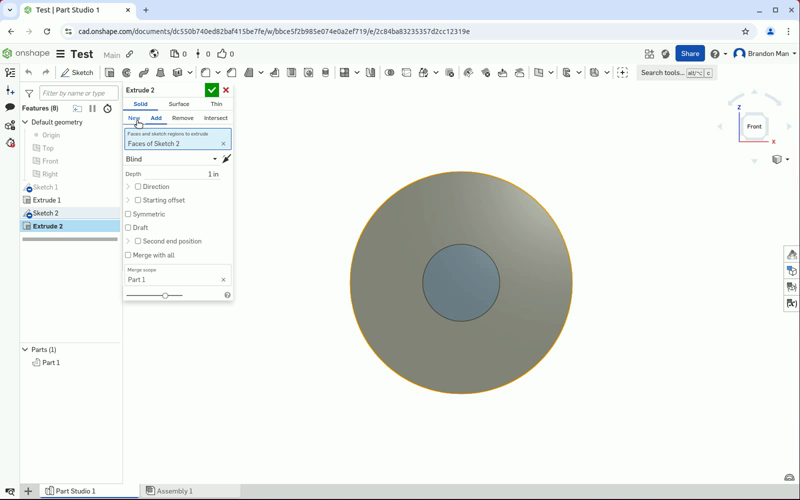
click(137, 120)
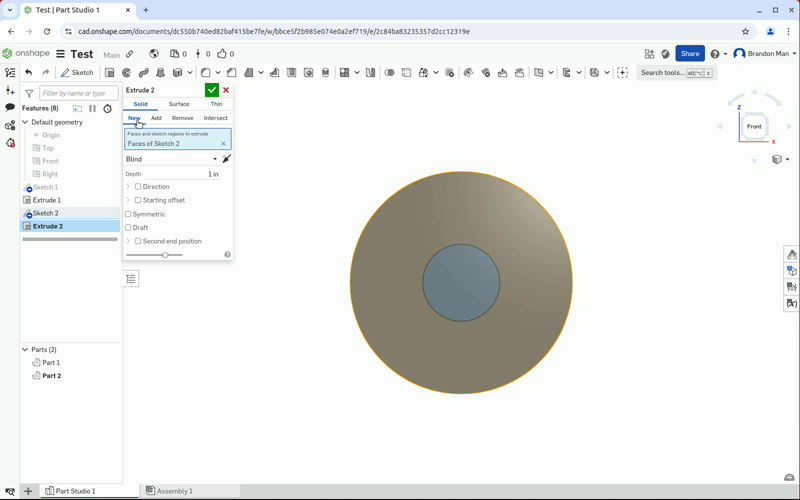
key(tab, 4)
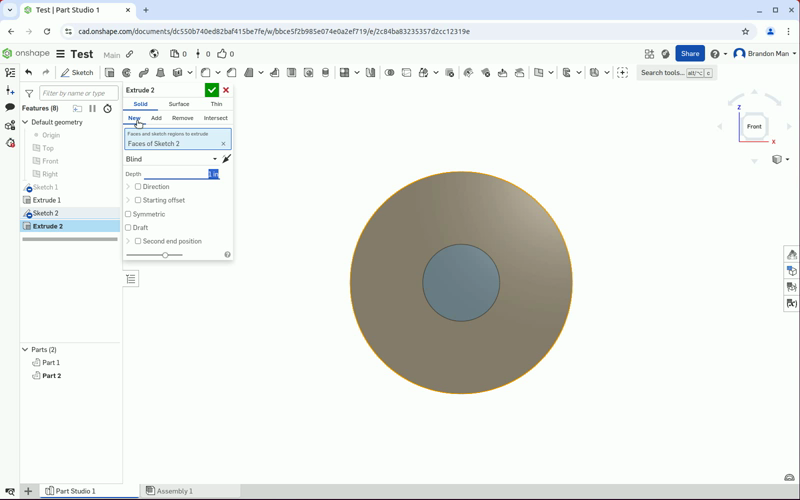
text(6.258)
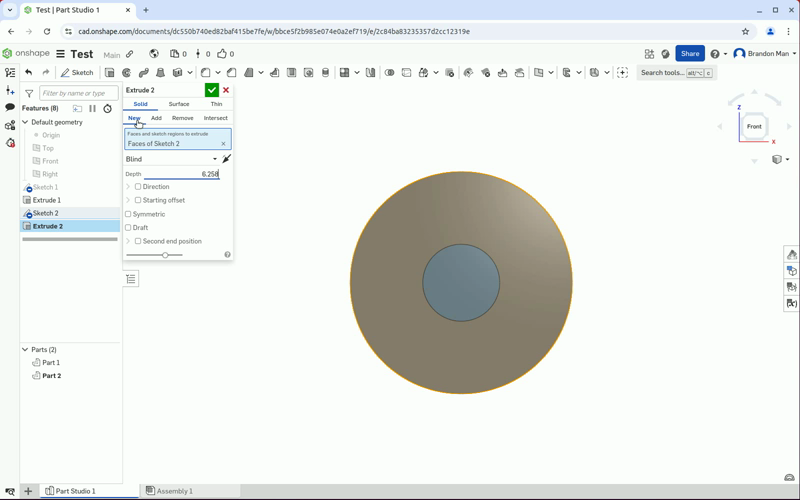
key(enter)
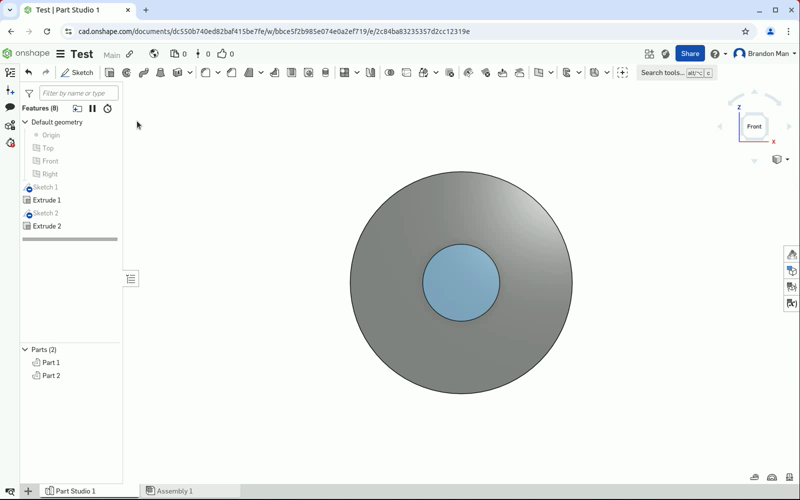
key(shift+h)
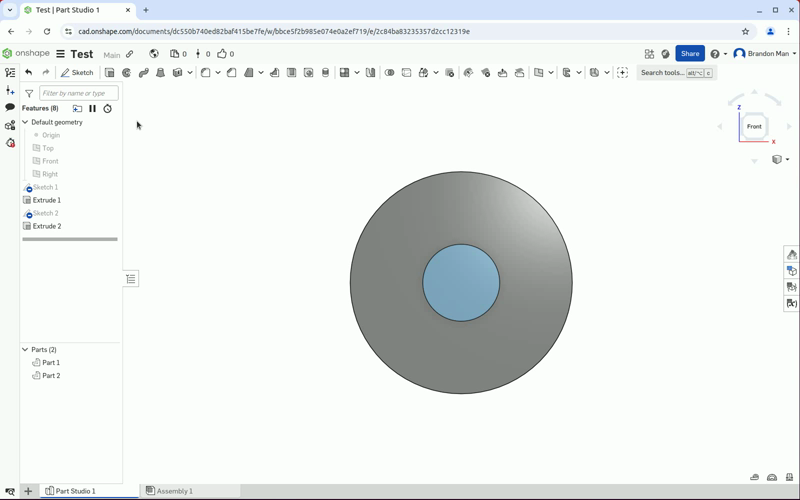
key(shift+h)
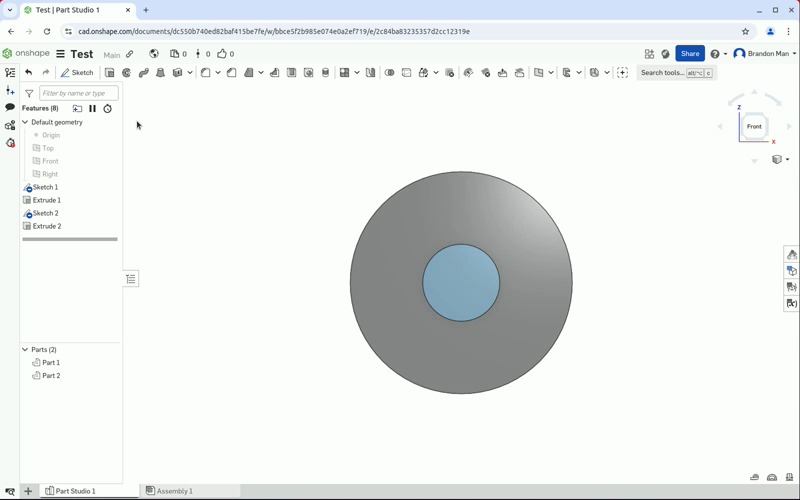
key(shift+7)
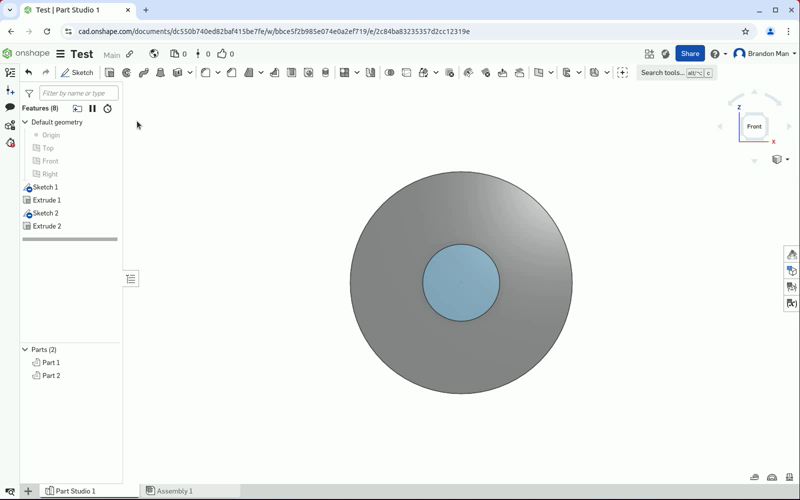
key(left, 2)
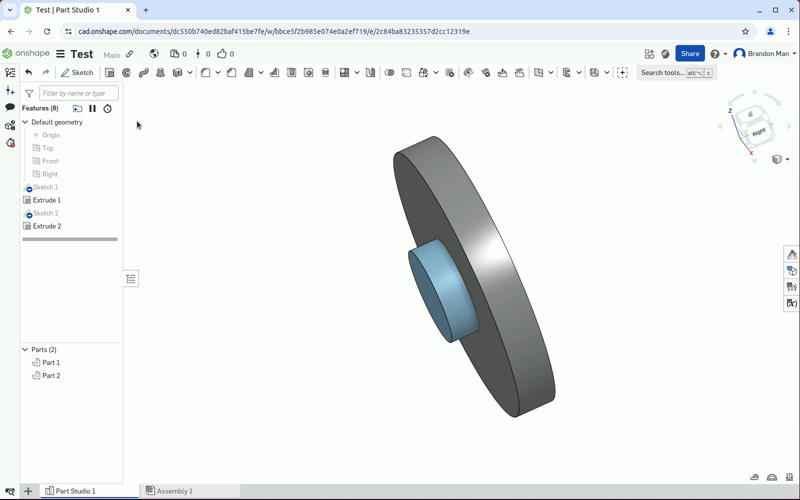
key(down, 2)
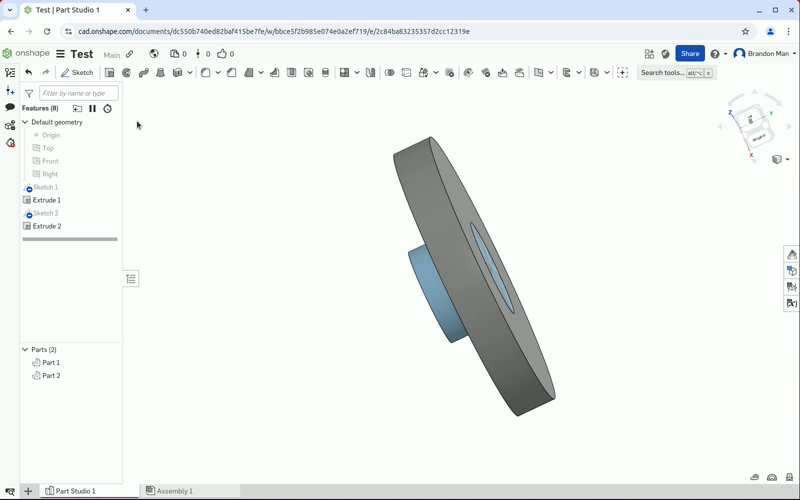
key(up, 2)
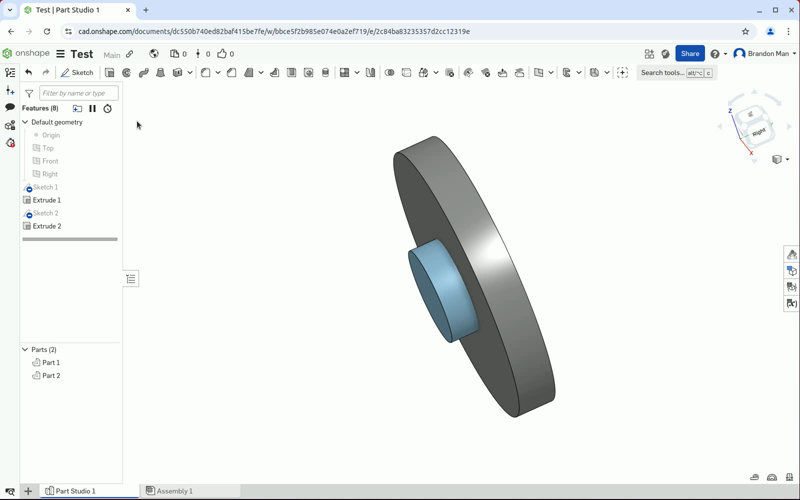
key(right, 2)
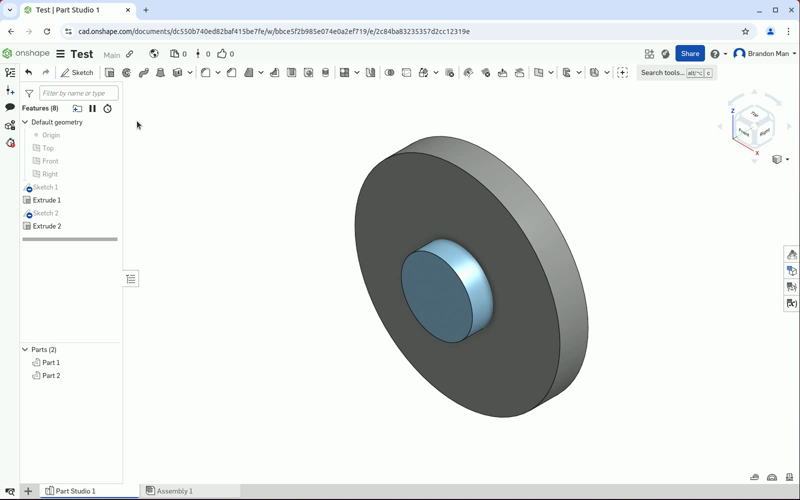
mouse_move(73, 189)
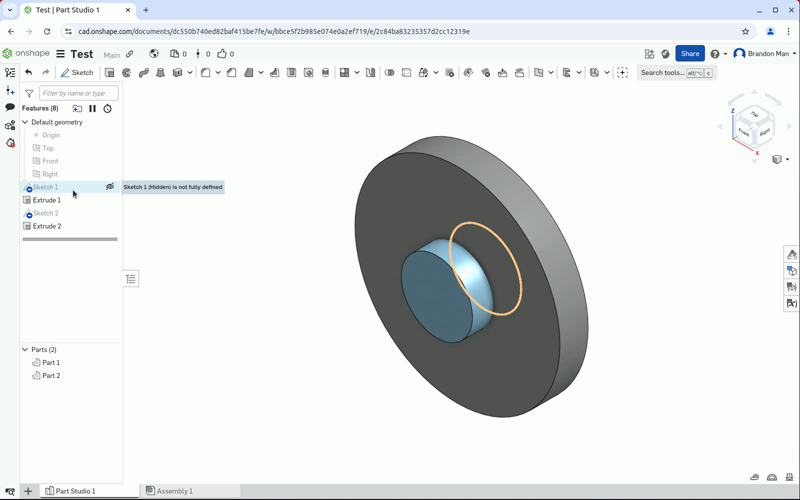
click(73, 189)